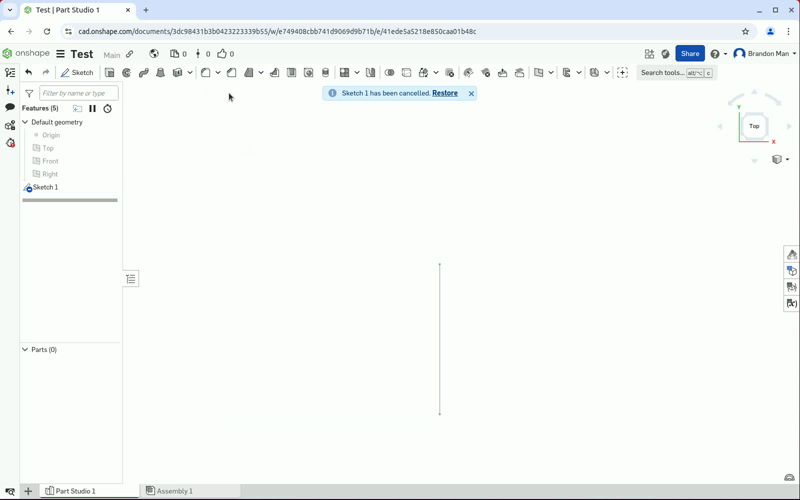
key(shift+h)
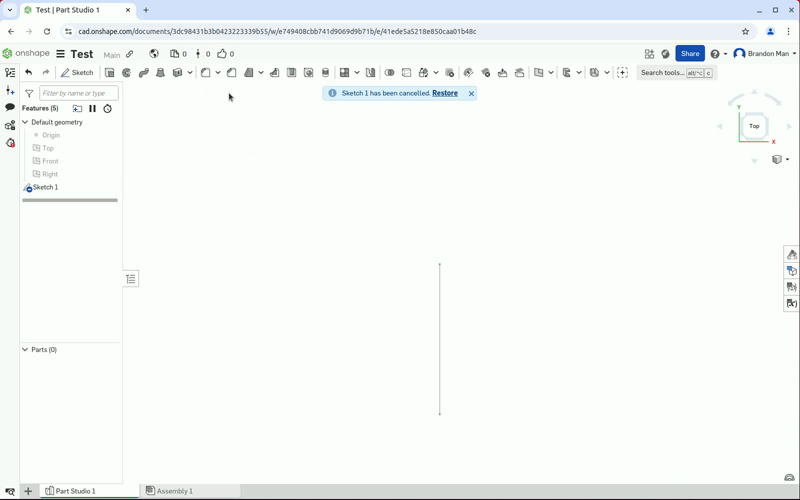
key(shift+s)
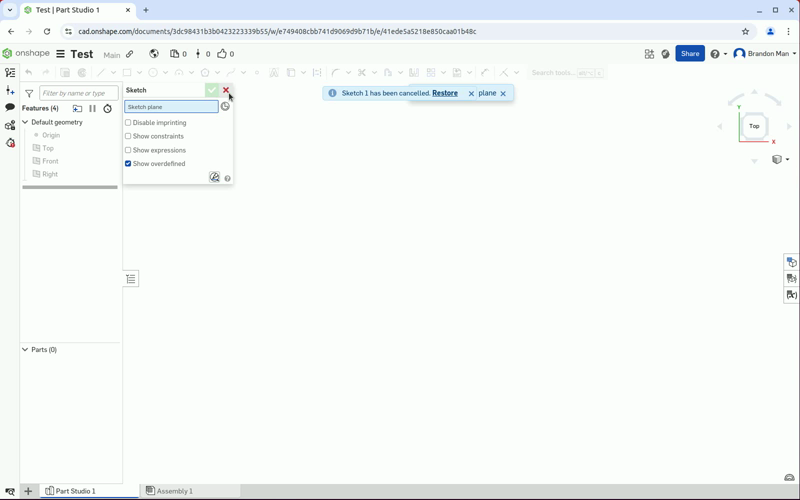
mouse_move(73, 150)
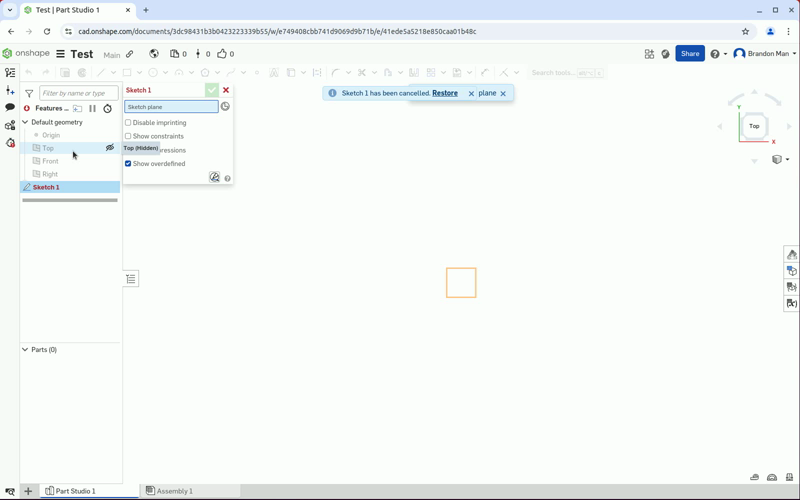
click(73, 150)
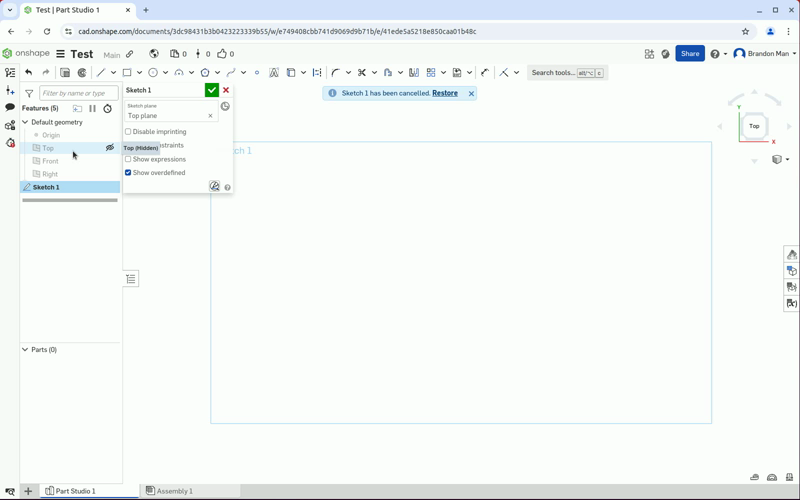
mouse_move(73, 352)
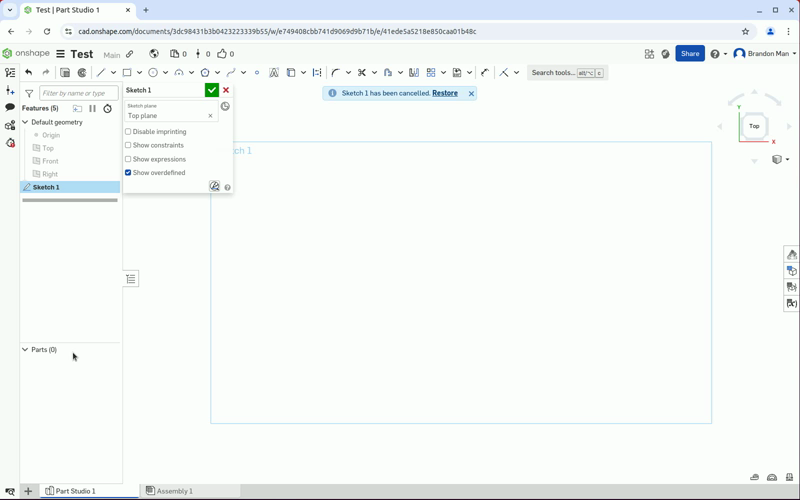
key(y)
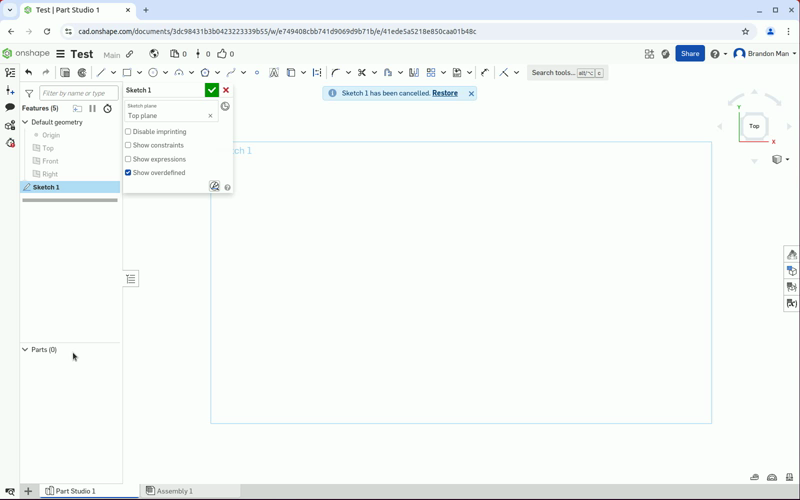
key(l)
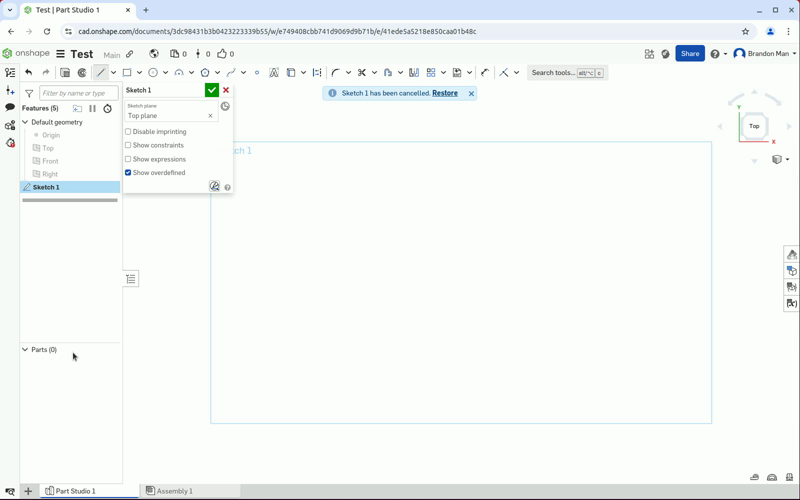
key_down(shift)
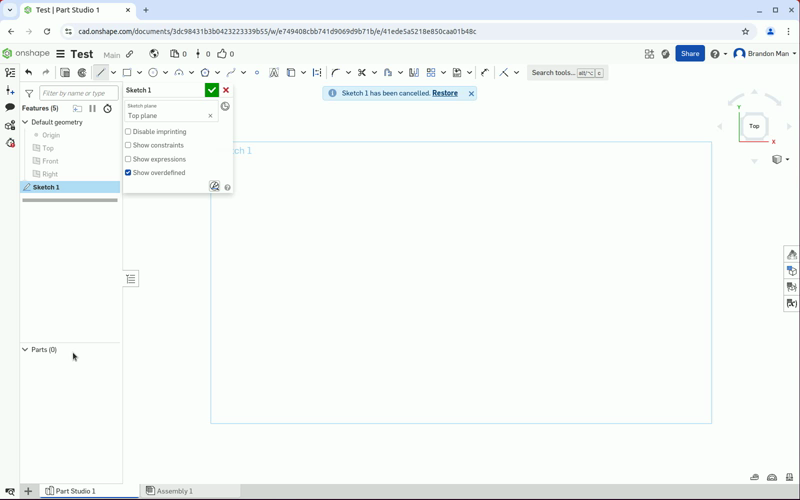
mouse_move(356, 369)
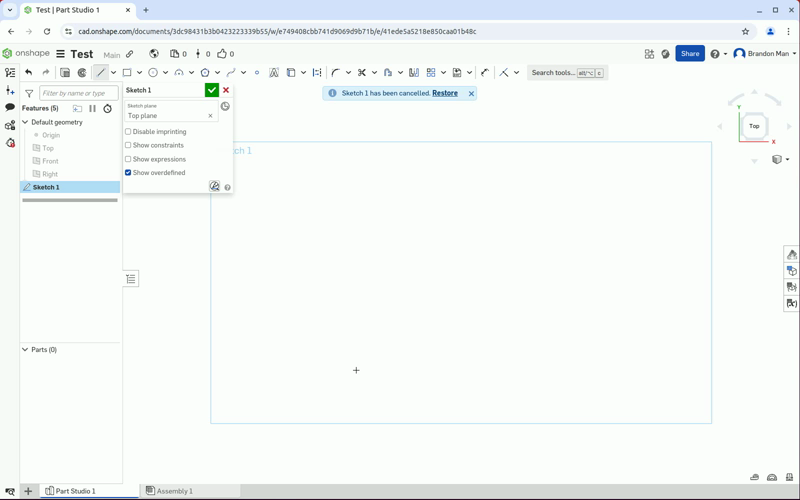
click(356, 369)
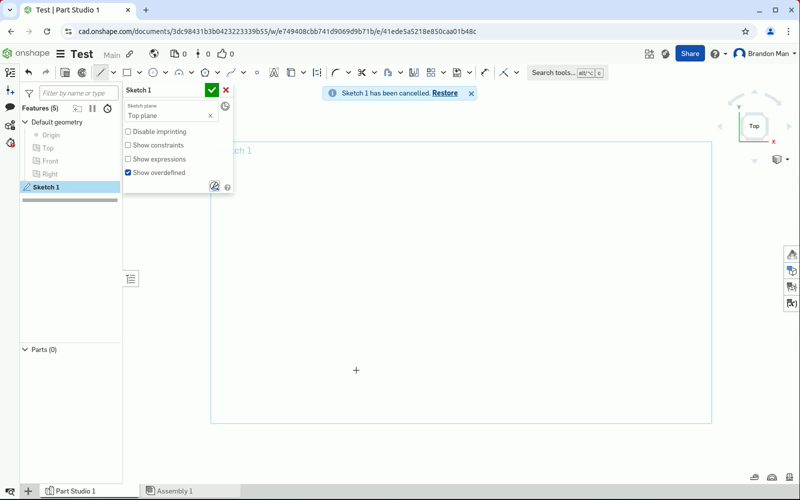
key_up(shift)
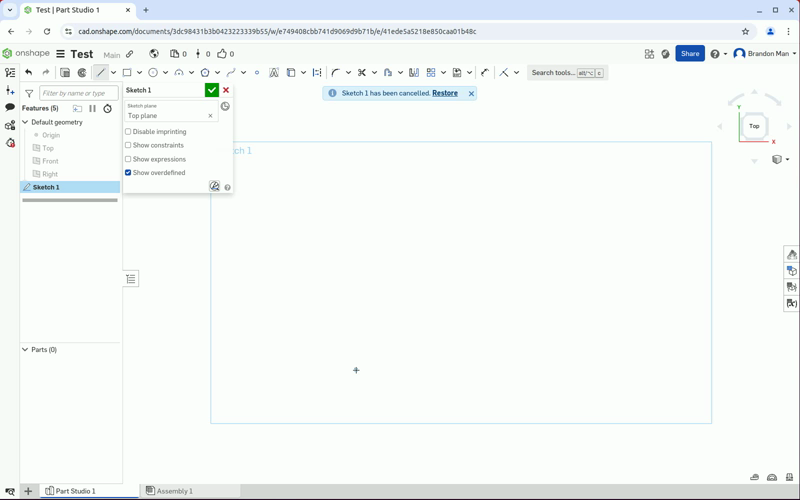
key_down(shift)
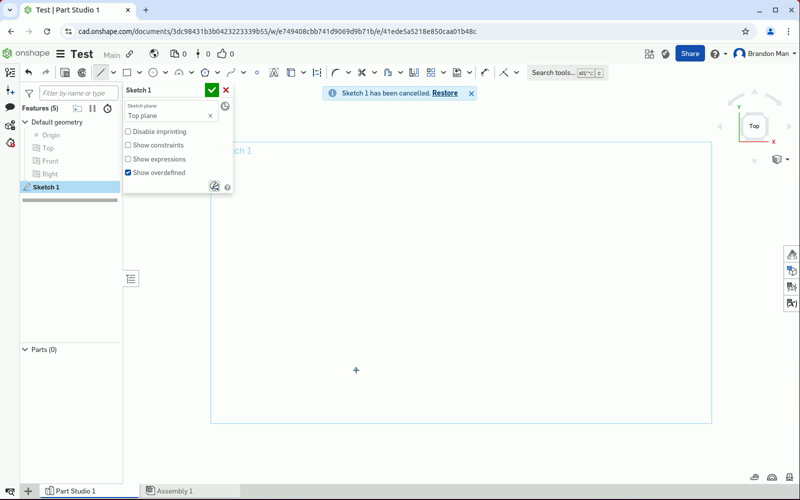
mouse_move(564, 369)
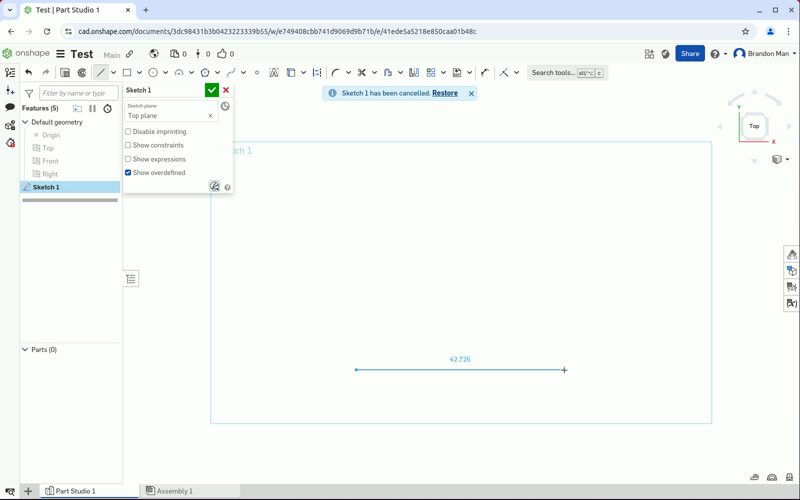
click(564, 369)
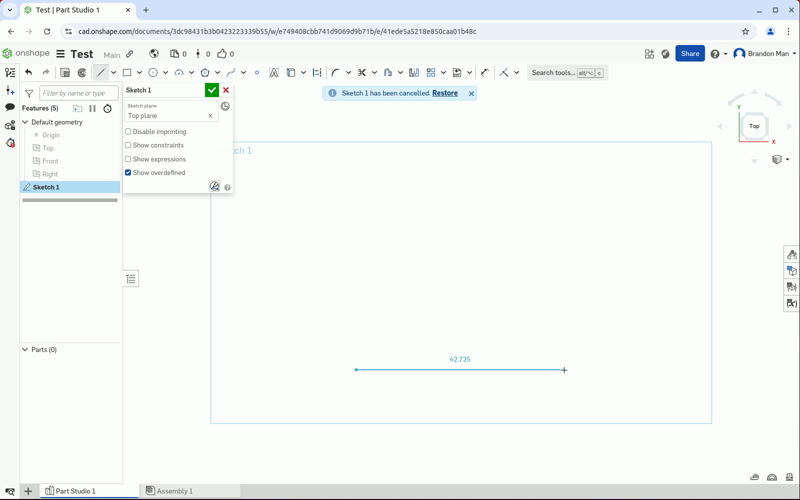
key_up(shift)
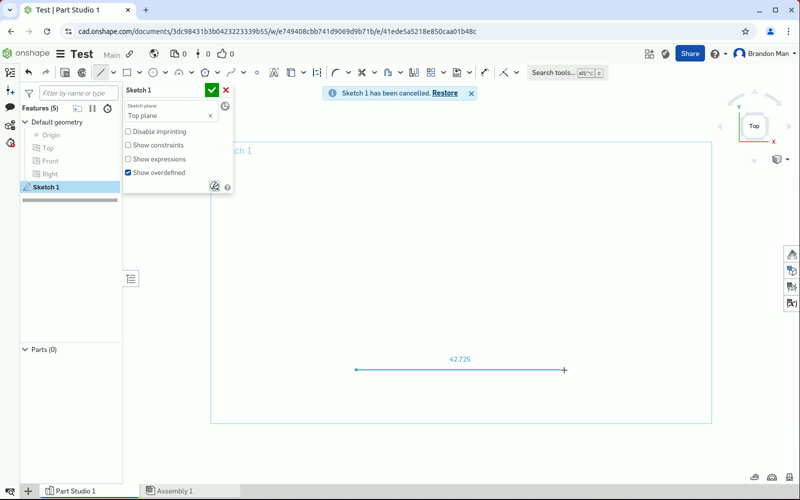
key_down(shift)
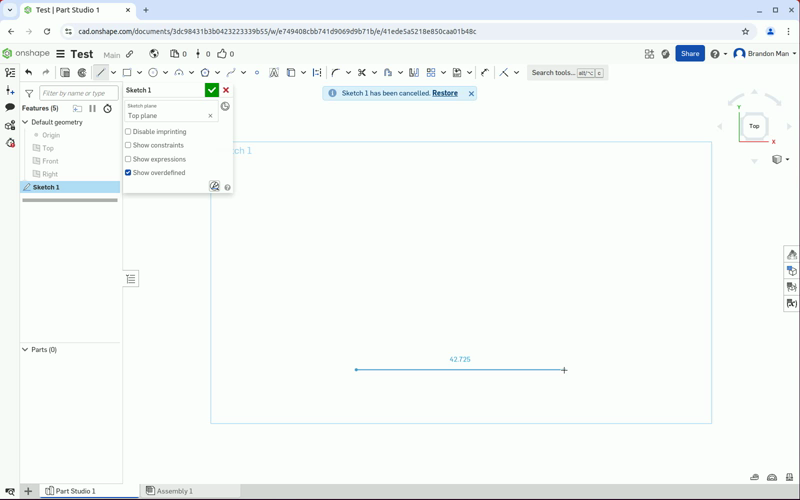
mouse_move(564, 197)
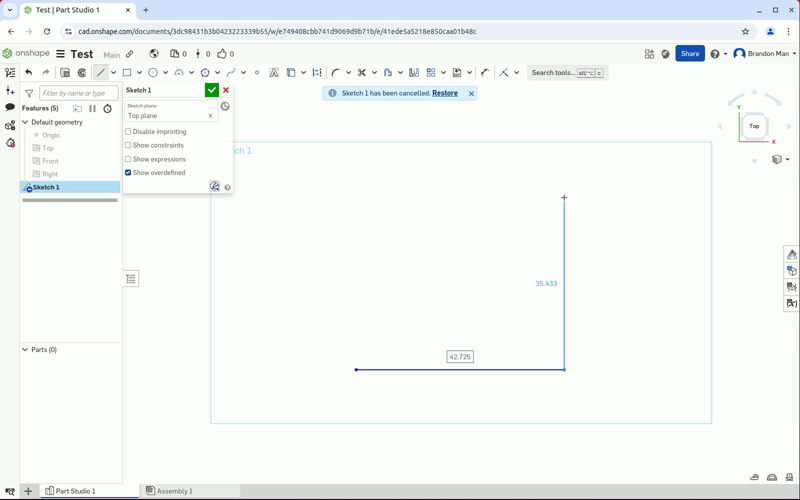
click(564, 197)
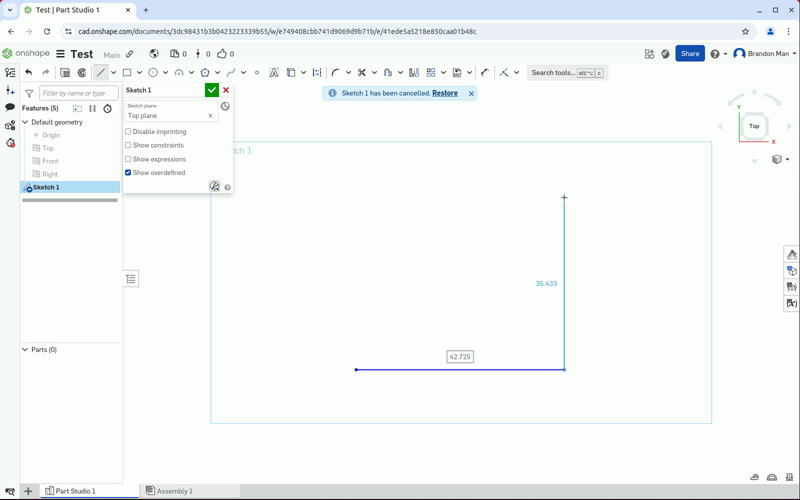
key_up(shift)
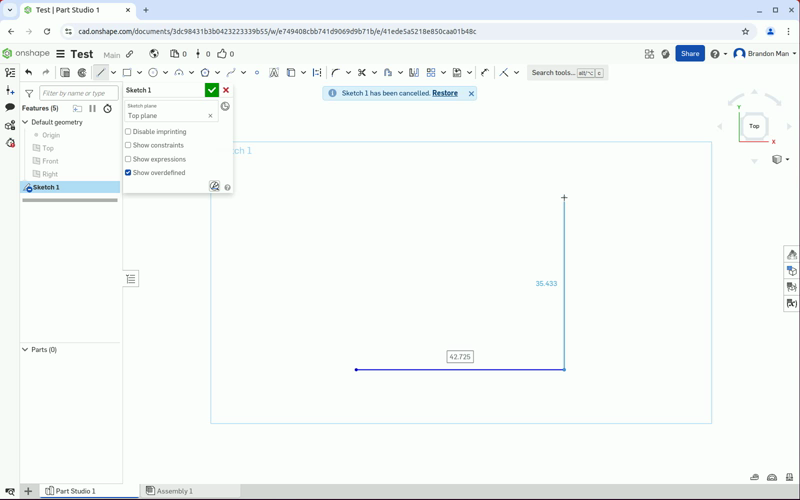
key_down(shift)
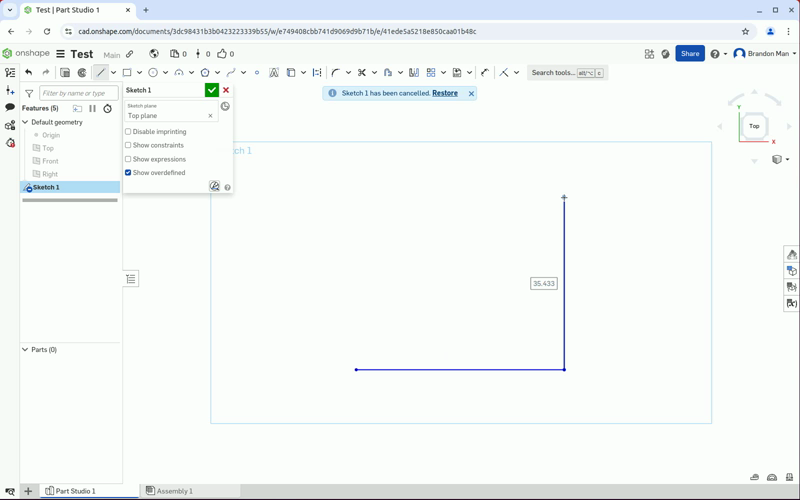
mouse_move(356, 197)
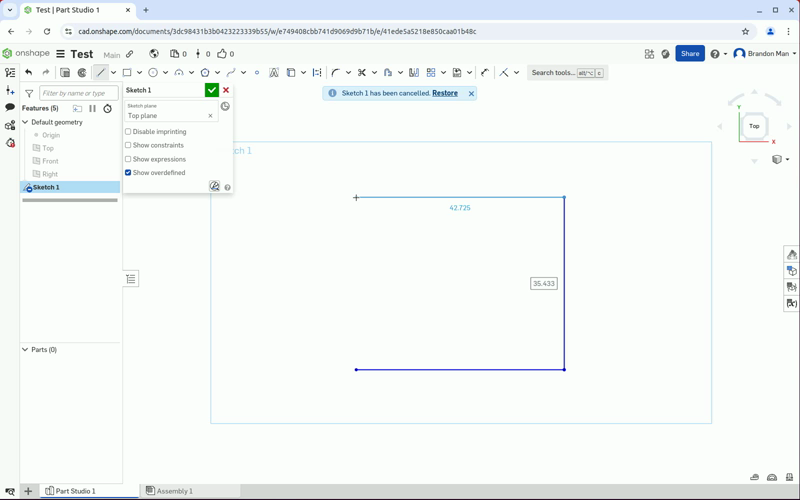
click(356, 197)
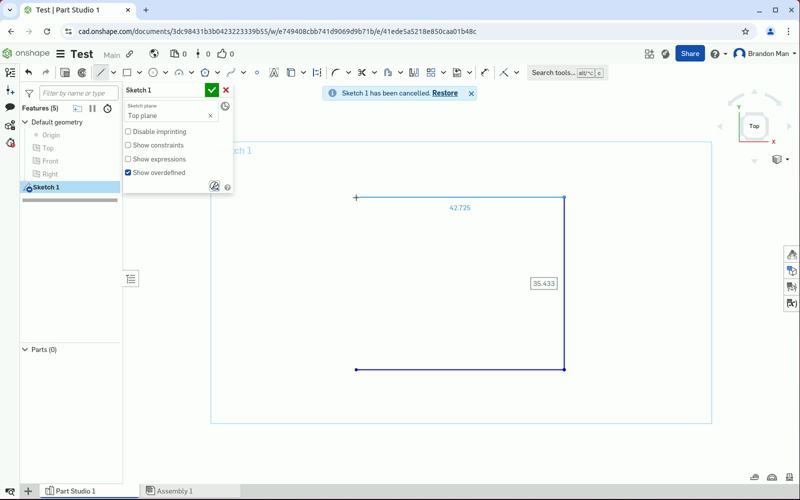
key_up(shift)
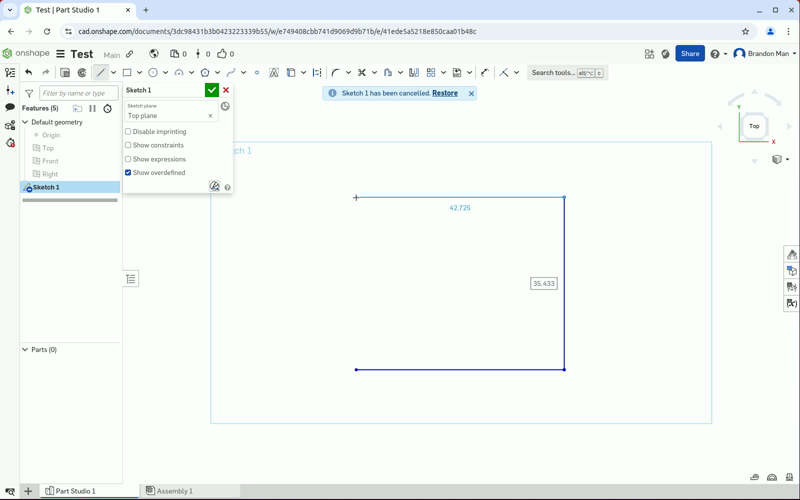
key_down(shift)
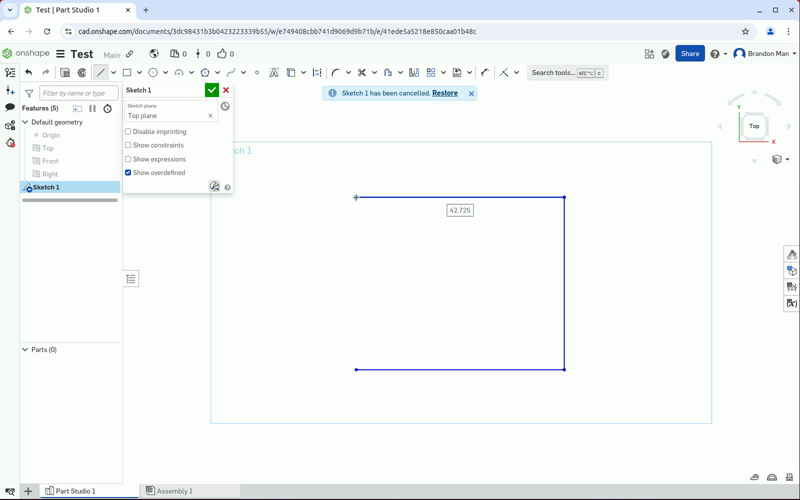
mouse_move(356, 369)
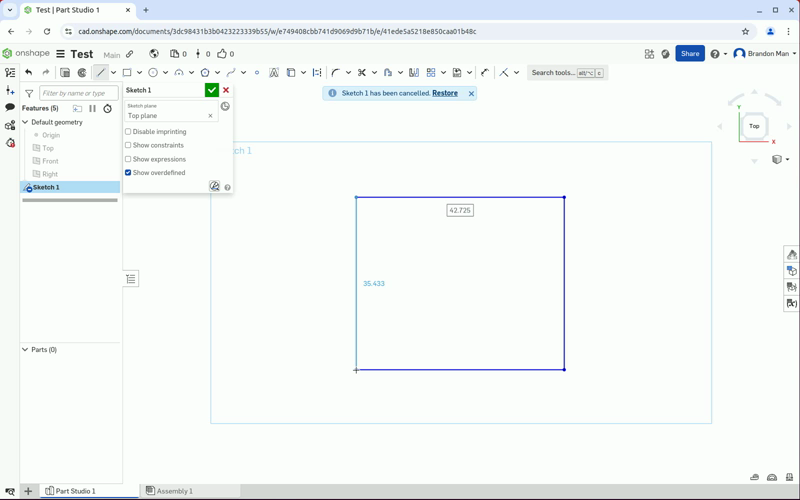
key_up(shift)
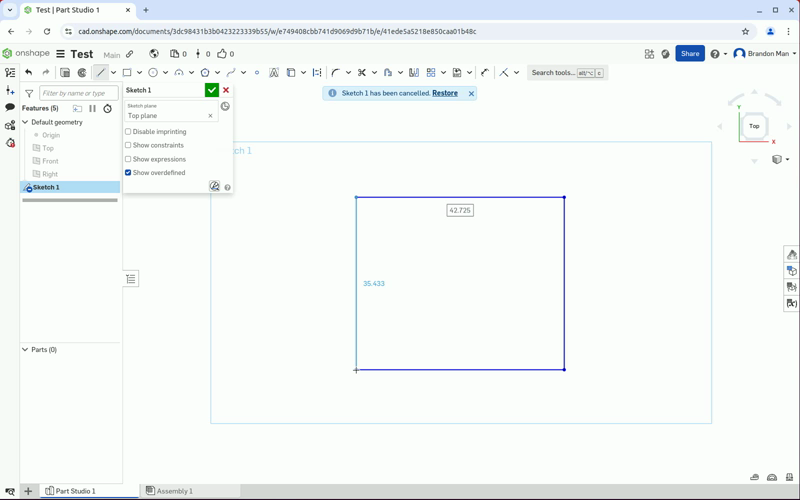
click(356, 369)
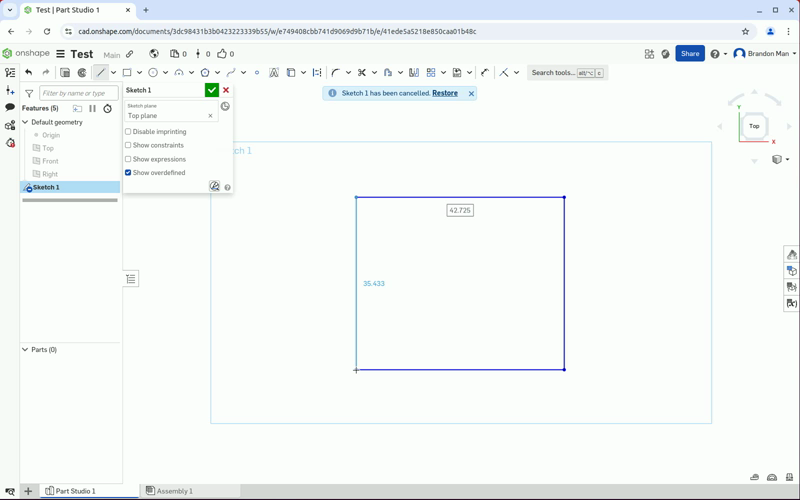
key(esc)
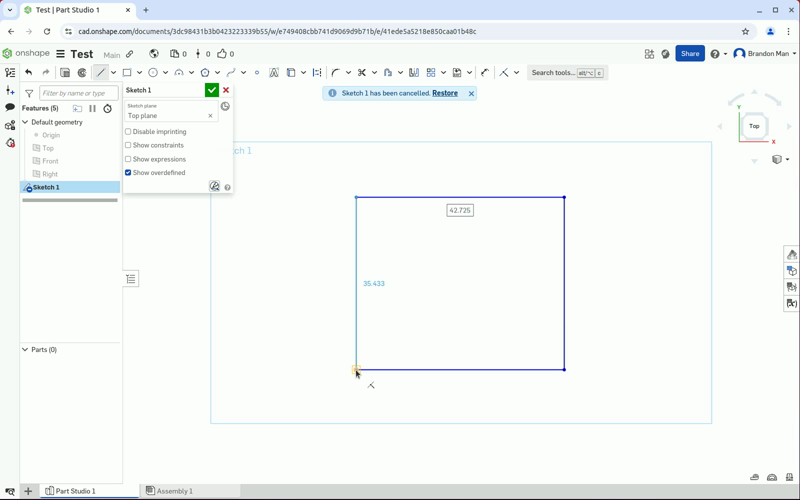
mouse_move(510, 322)
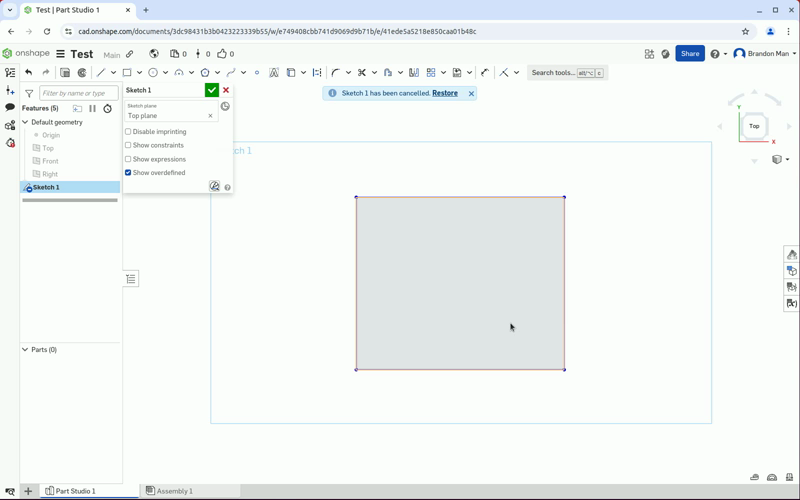
click(510, 322)
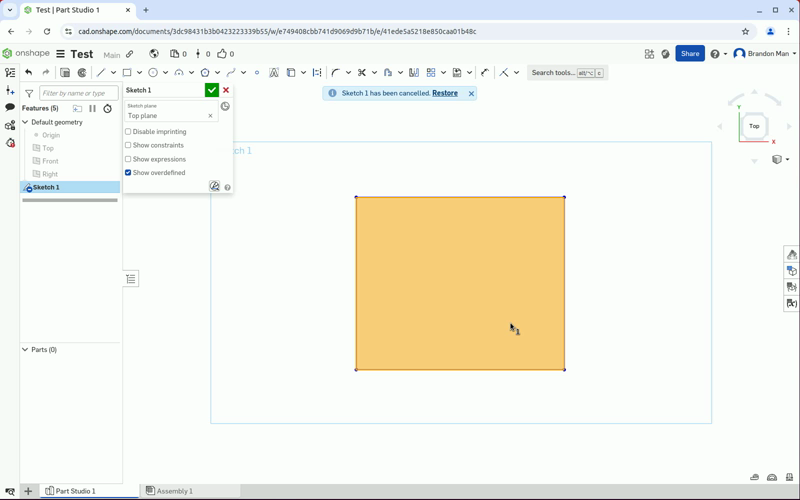
mouse_move(73, 352)
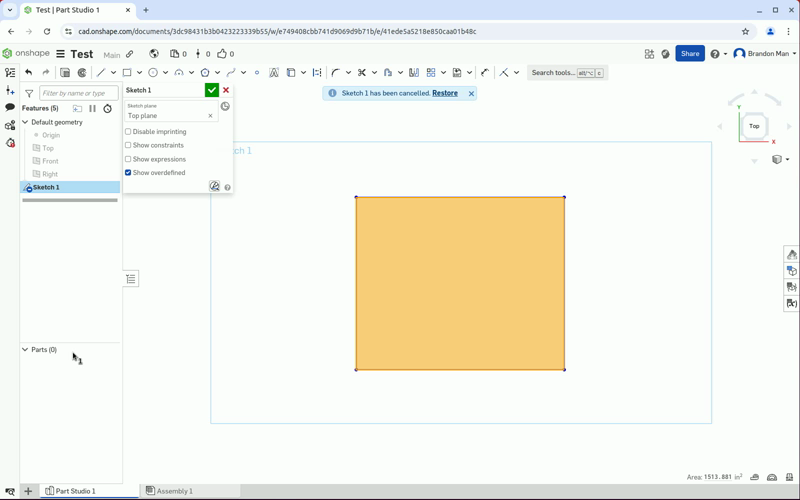
key(shift+y)
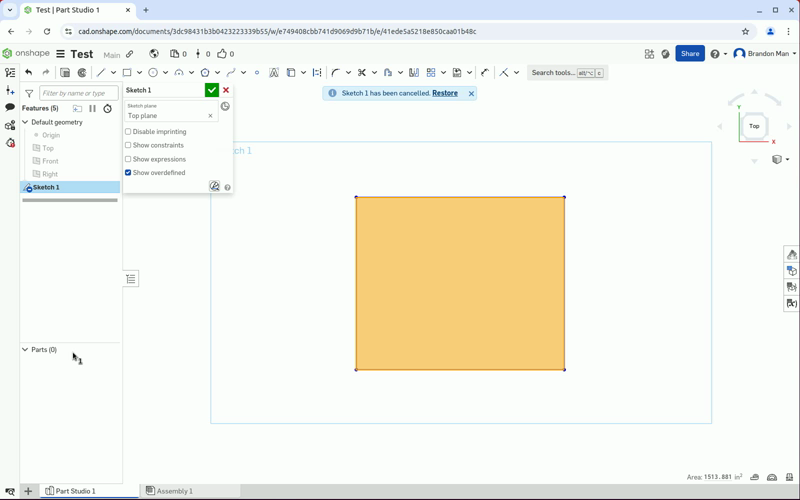
key(shift+e)
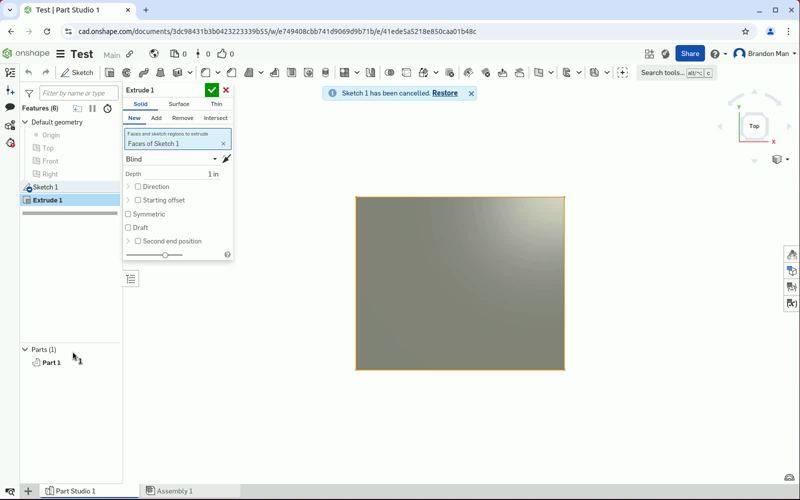
mouse_move(143, 106)
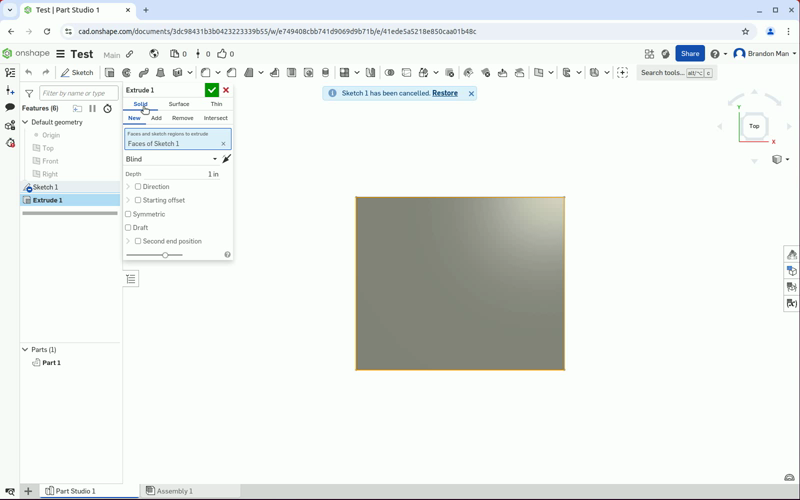
click(143, 106)
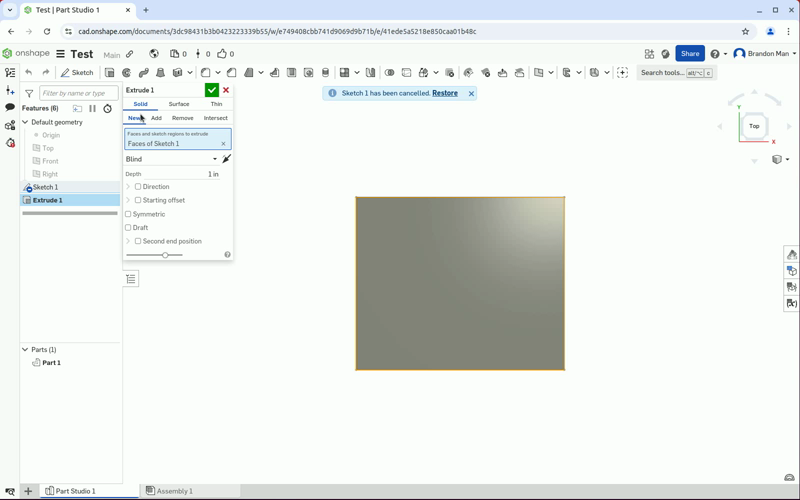
mouse_move(137, 120)
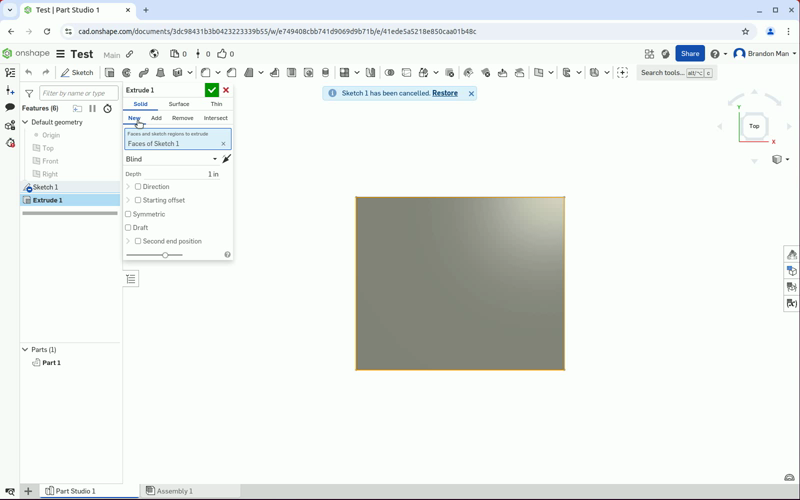
click(137, 120)
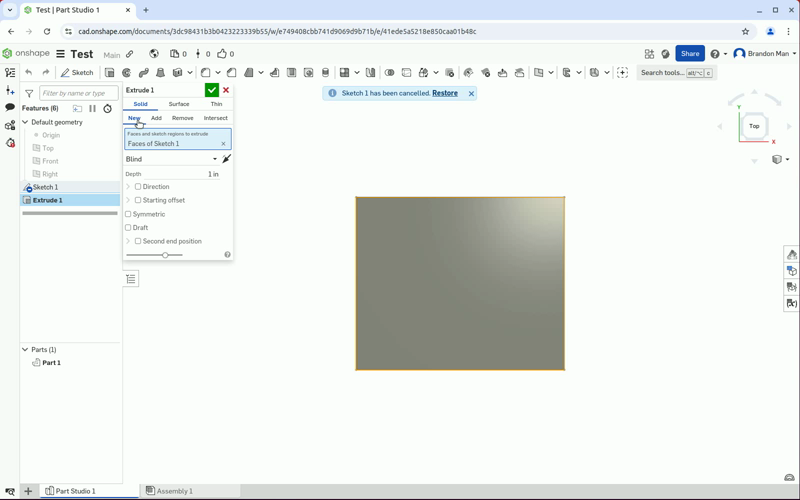
key(tab, 4)
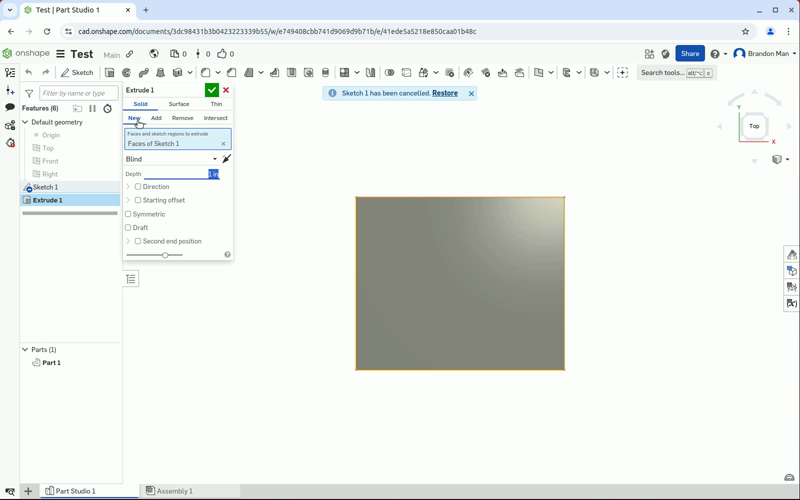
text(11.554)
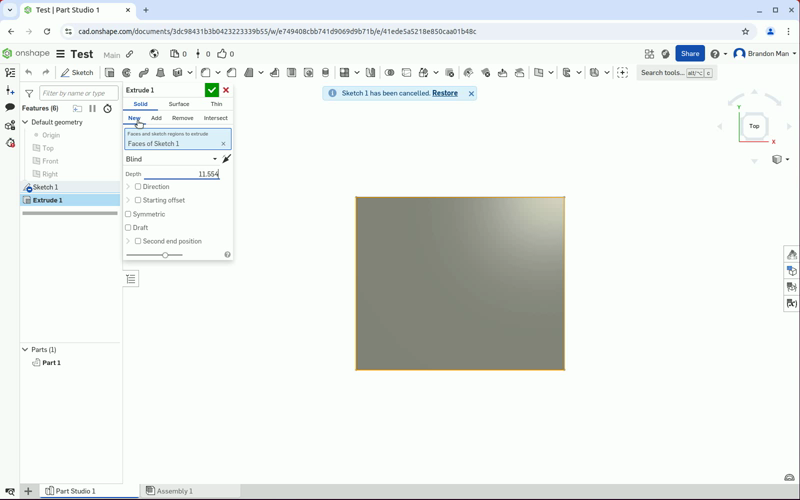
key(enter)
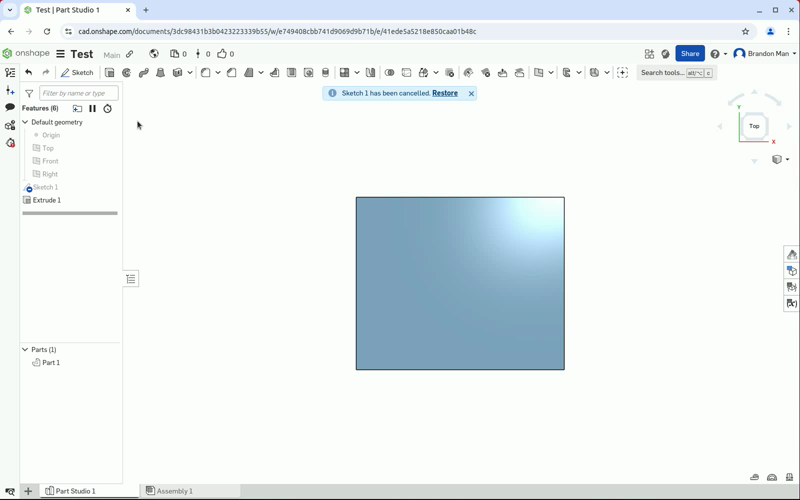
key(shift+h)
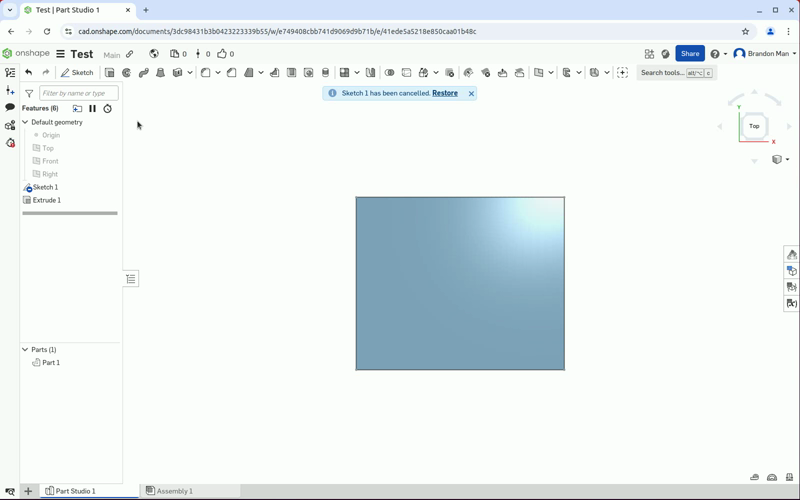
key(shift+h)
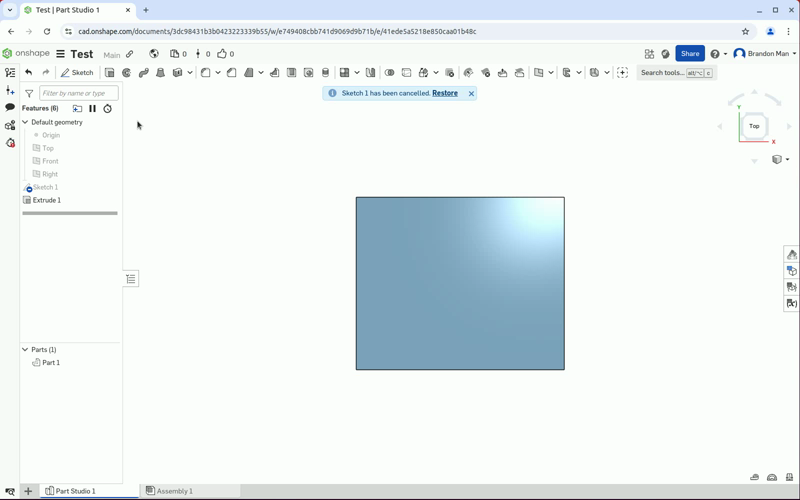
mouse_move(73, 189)
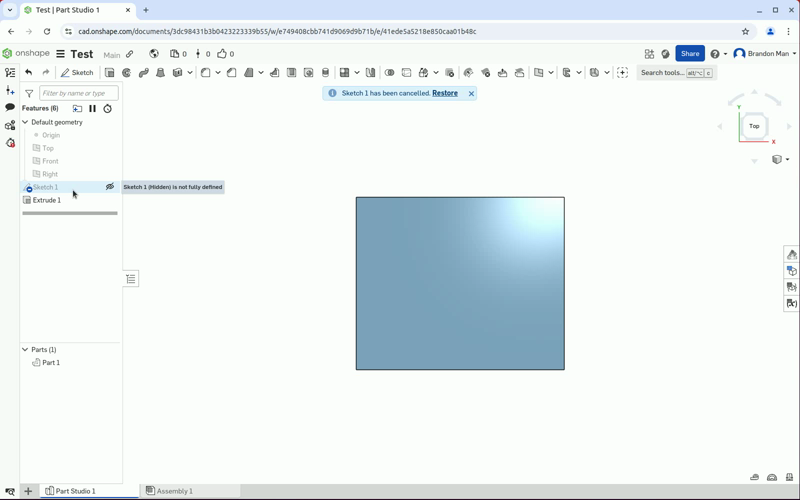
click(73, 189)
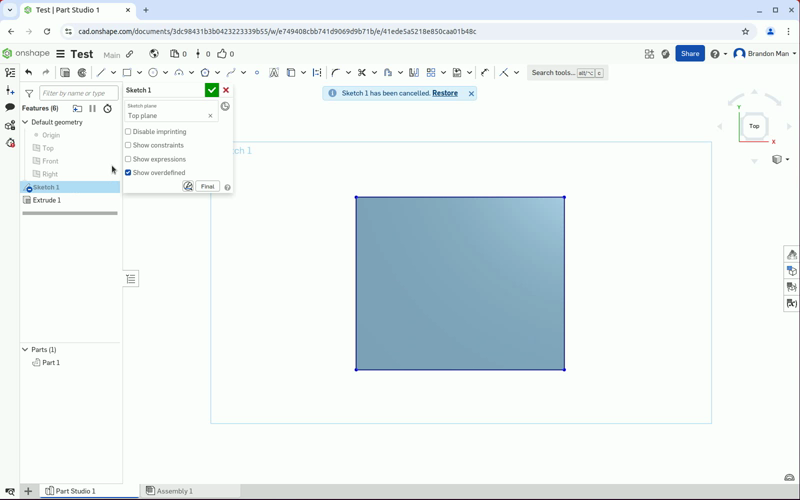
mouse_move(229, 92)
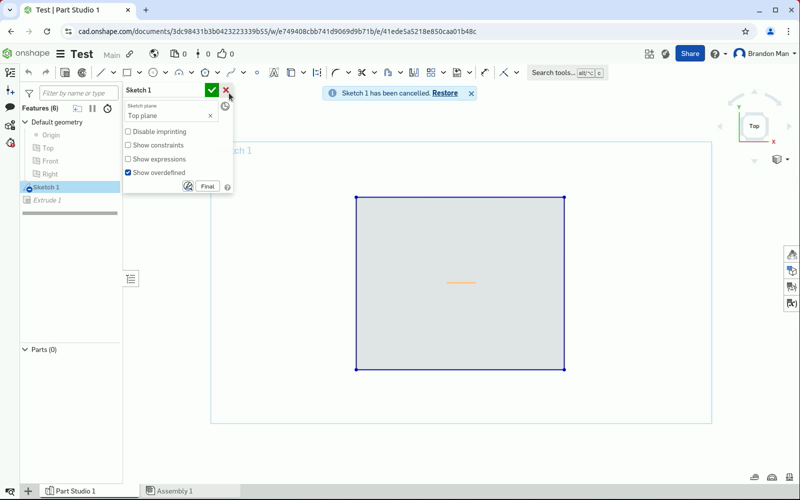
click(229, 92)
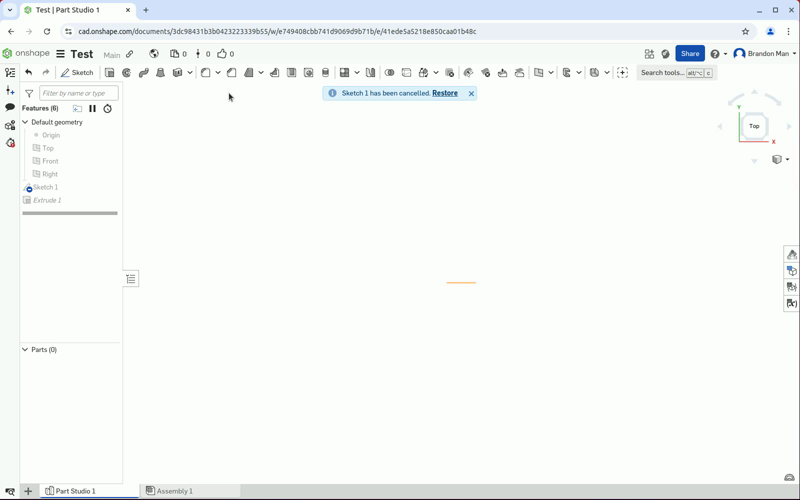
mouse_move(541, 75)
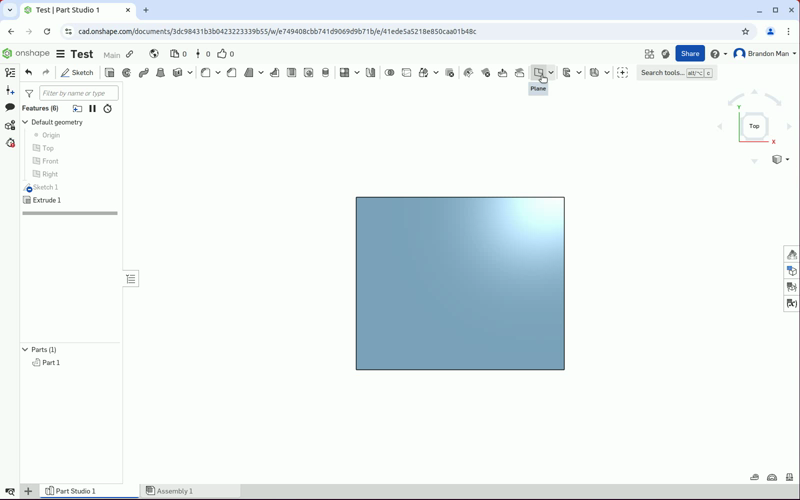
click(541, 75)
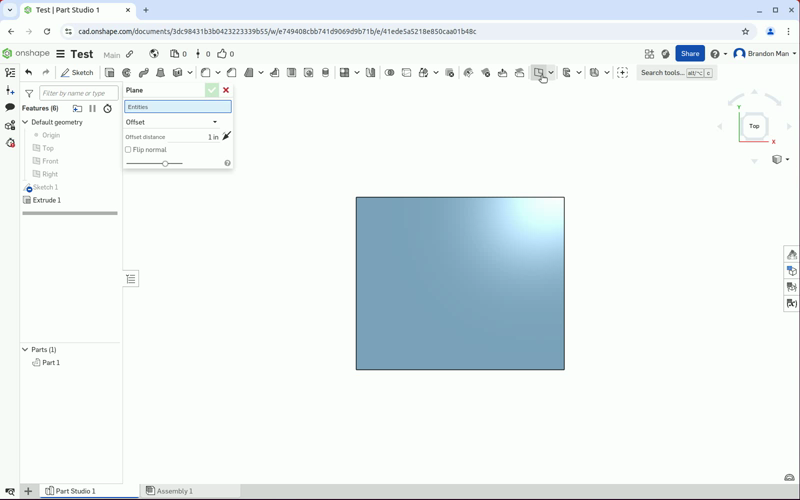
mouse_move(73, 150)
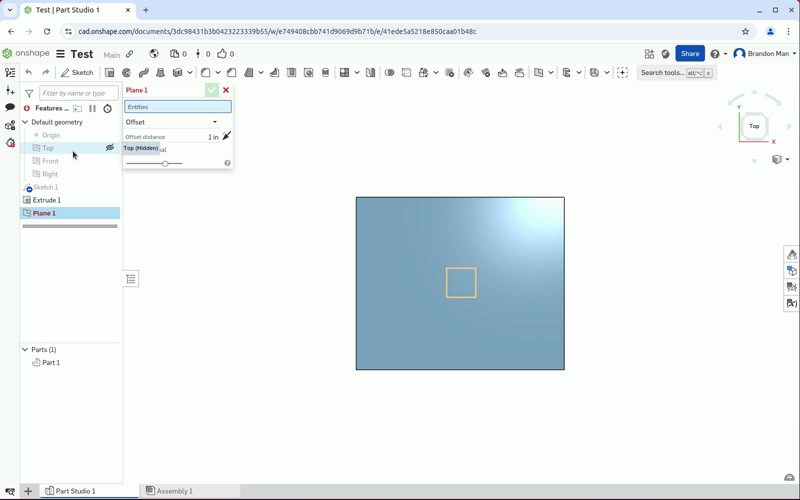
click(73, 150)
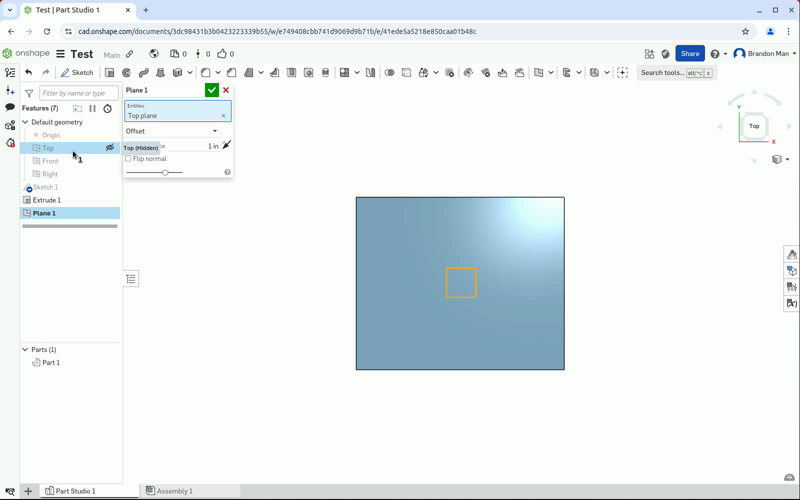
key(tab, 2)
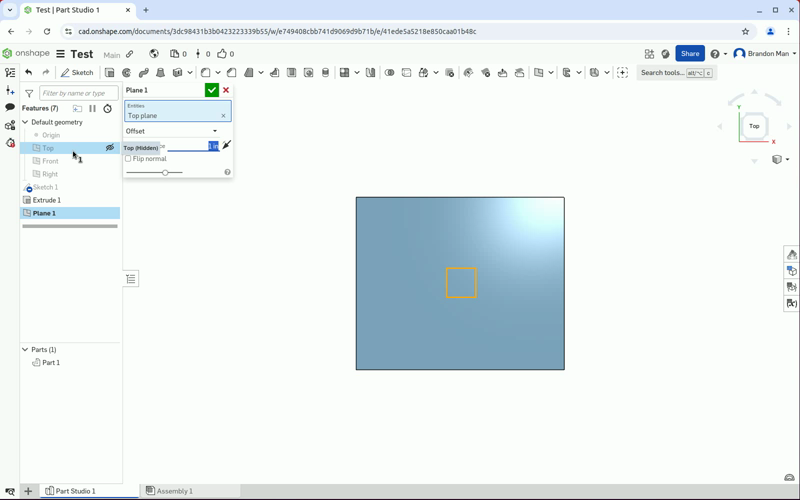
text(11.554)
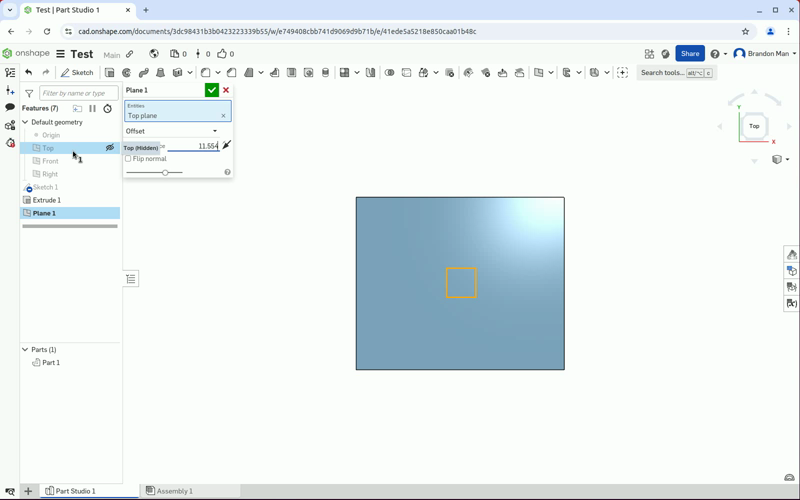
key(enter, 2)
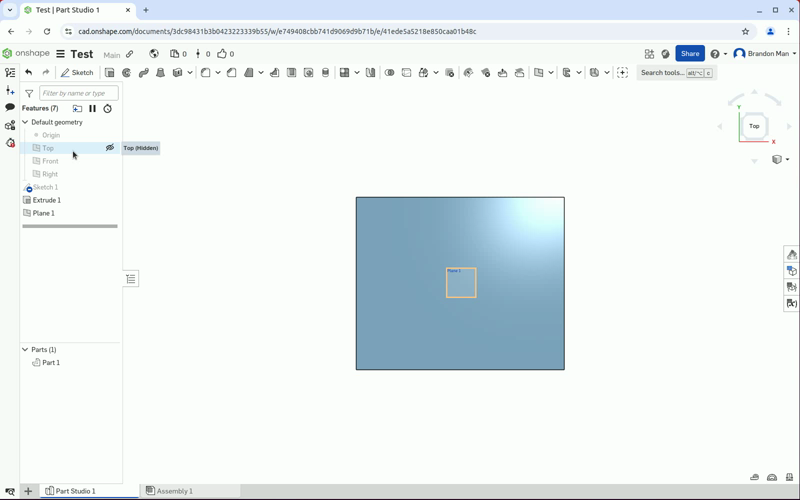
key(shift+s)
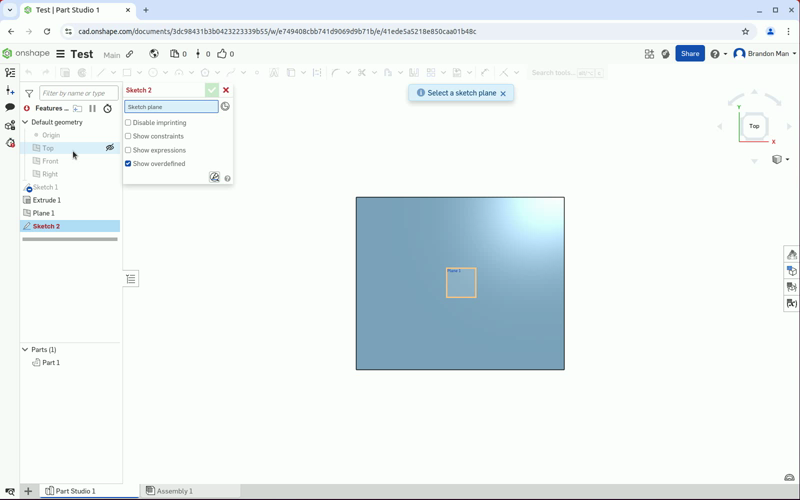
mouse_move(73, 215)
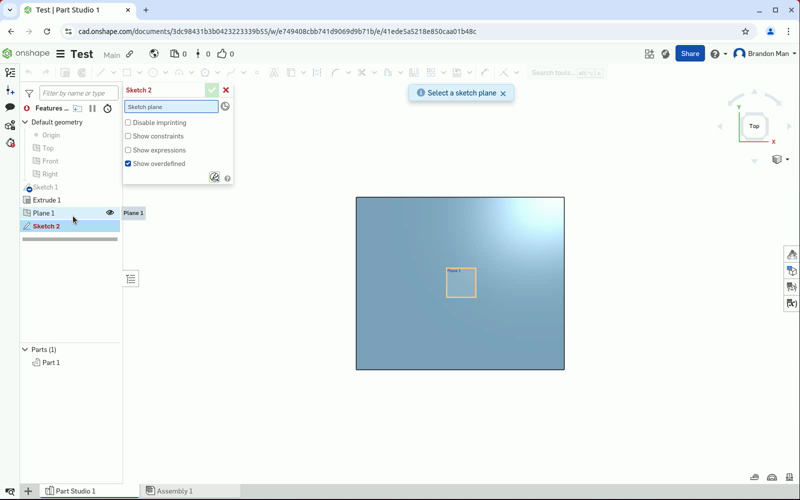
click(73, 215)
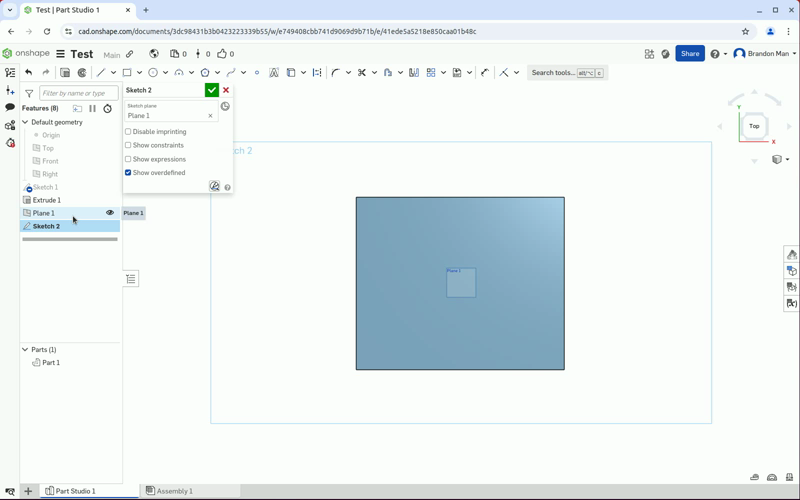
mouse_move(73, 352)
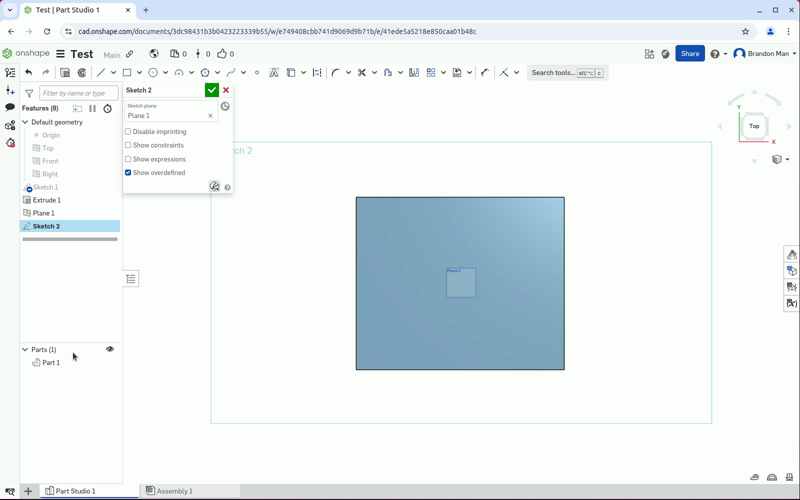
key(y)
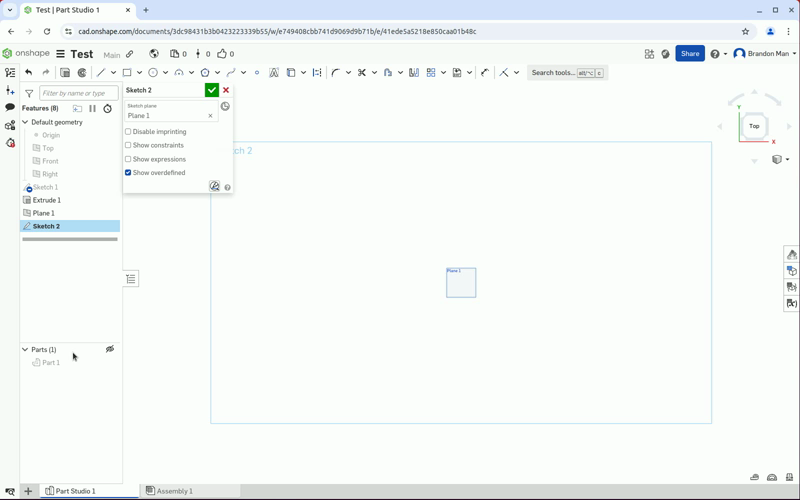
key(c)
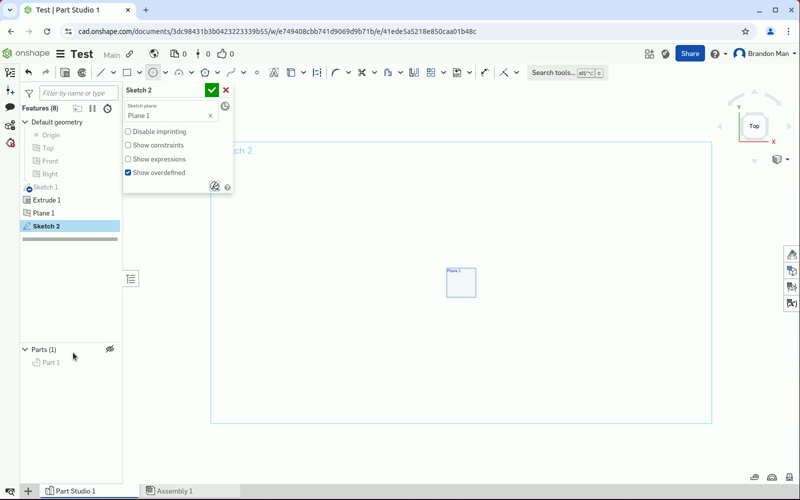
key_down(shift)
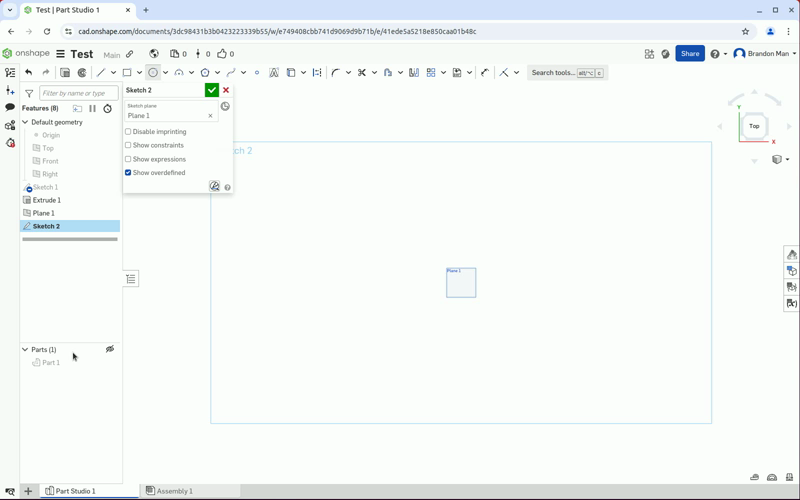
mouse_move(461, 282)
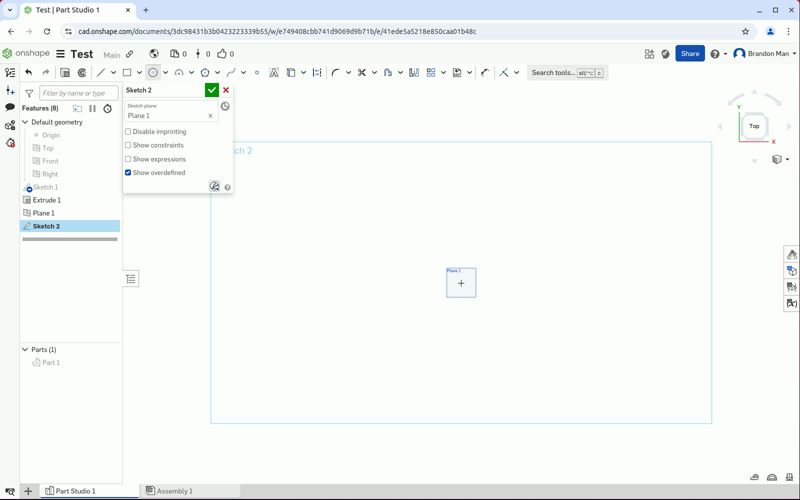
click(461, 282)
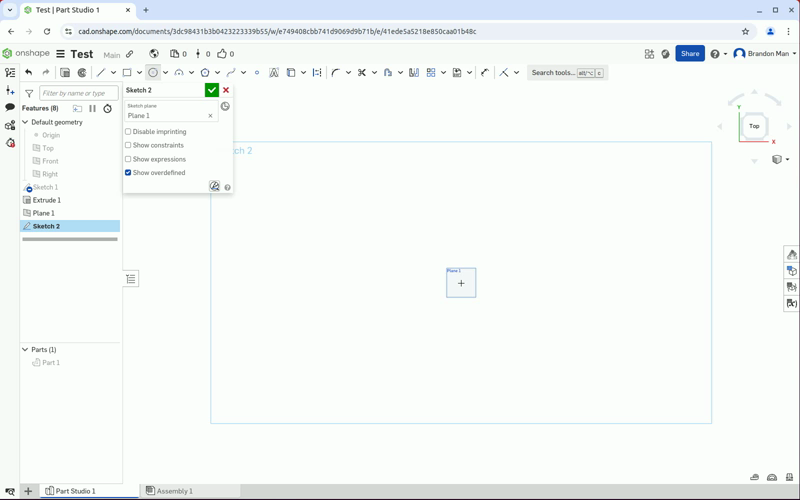
key_up(shift)
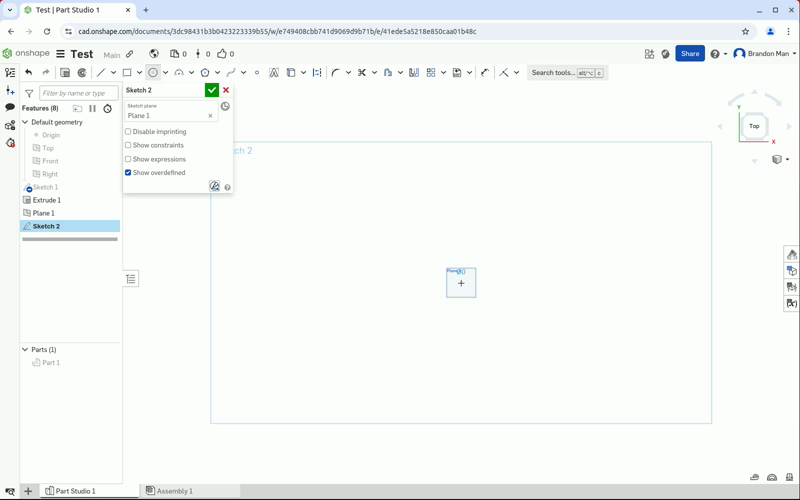
mouse_move(499, 282)
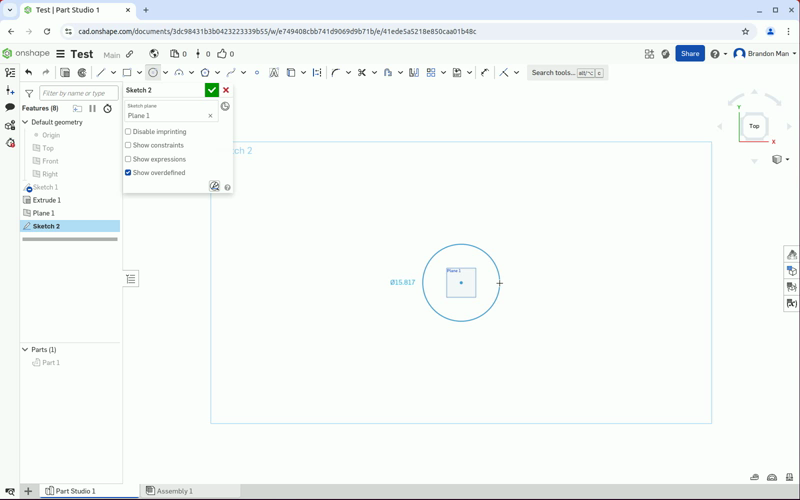
click(499, 282)
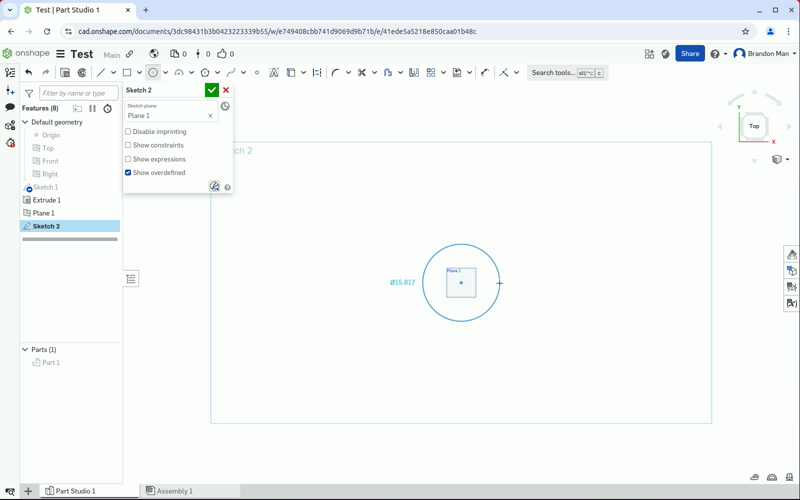
key(esc)
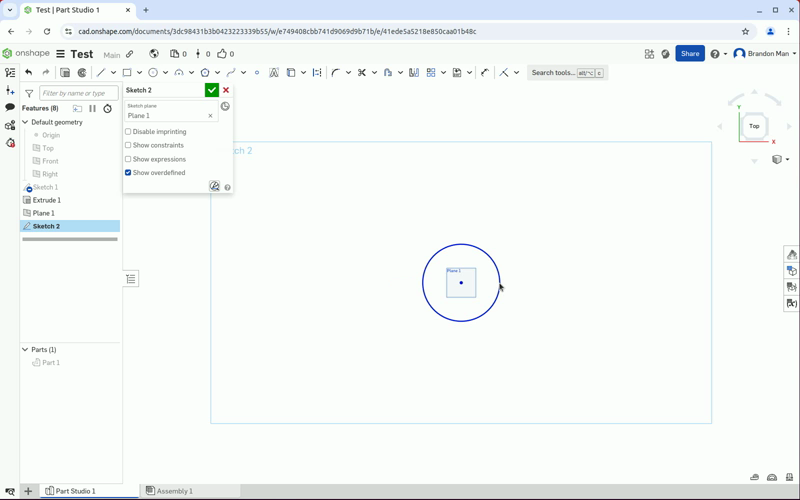
mouse_move(439, 267)
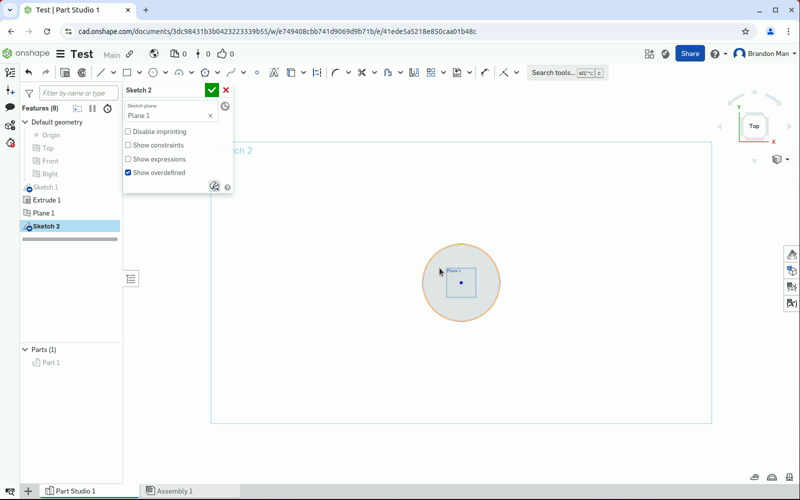
click(439, 267)
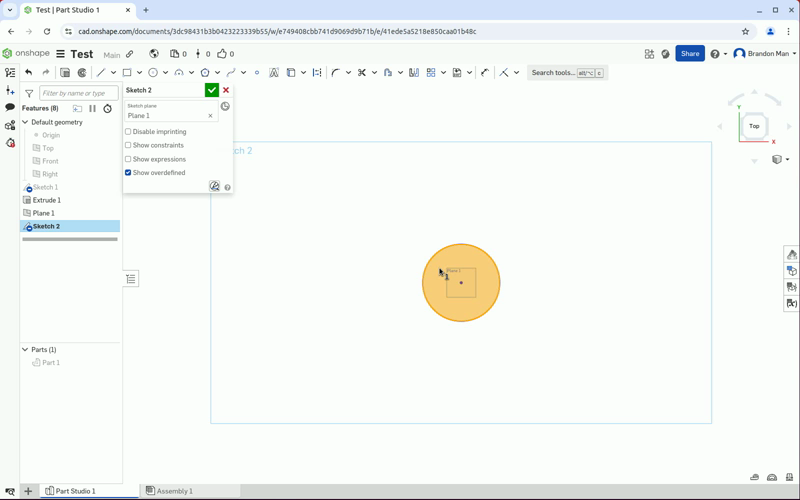
mouse_move(73, 352)
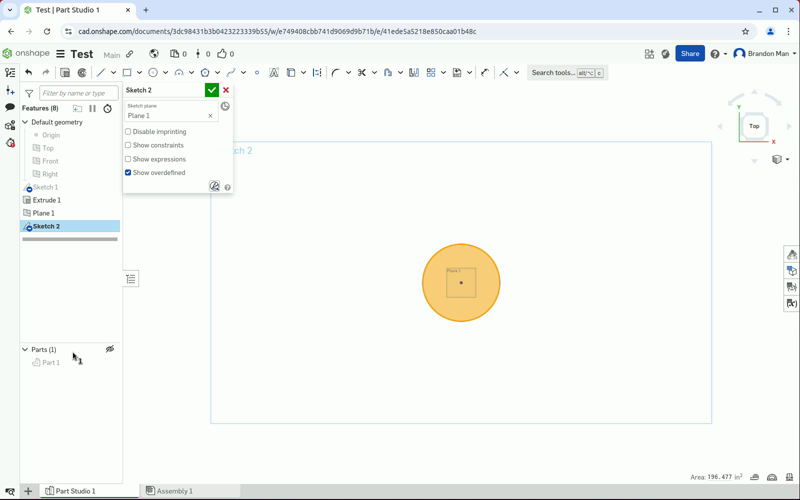
key(shift+y)
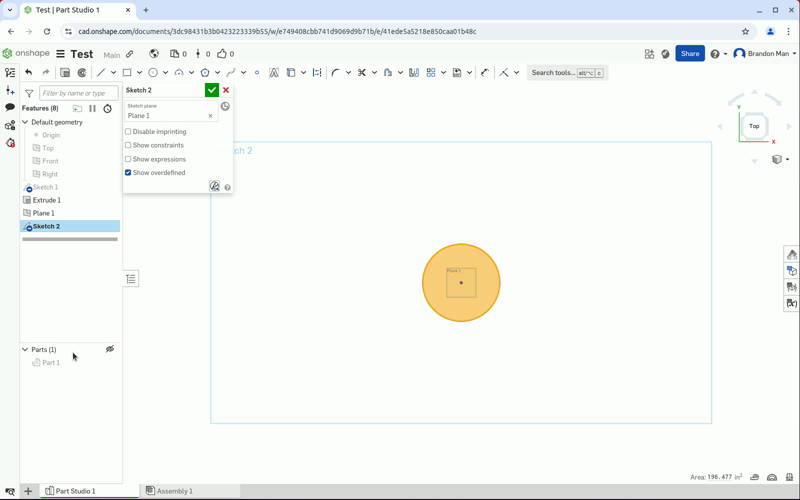
key(shift+e)
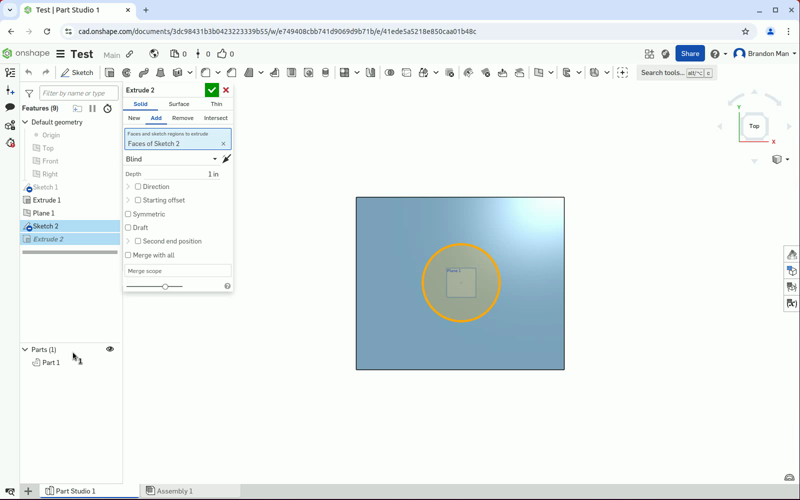
mouse_move(143, 106)
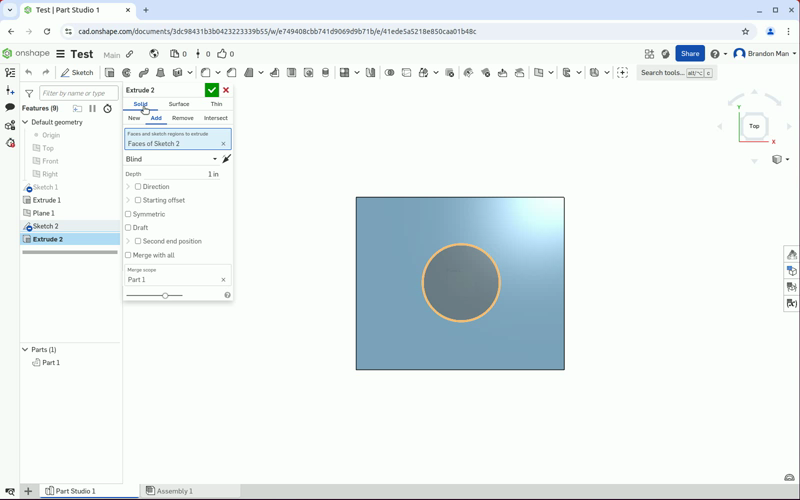
click(143, 106)
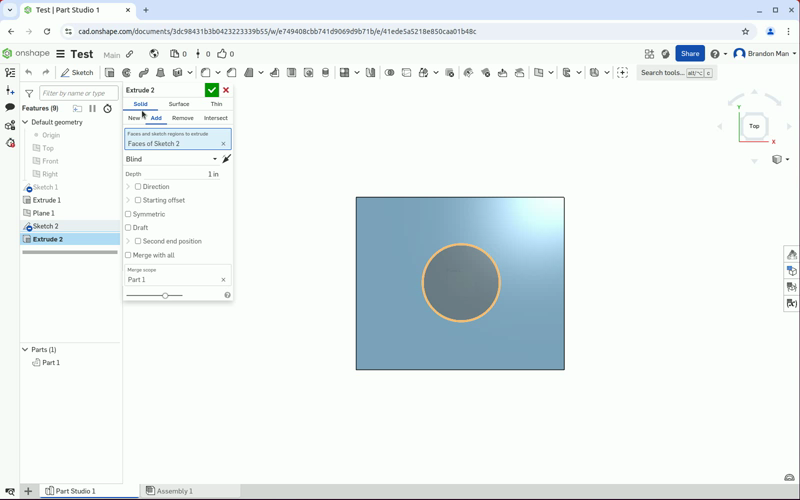
mouse_move(137, 120)
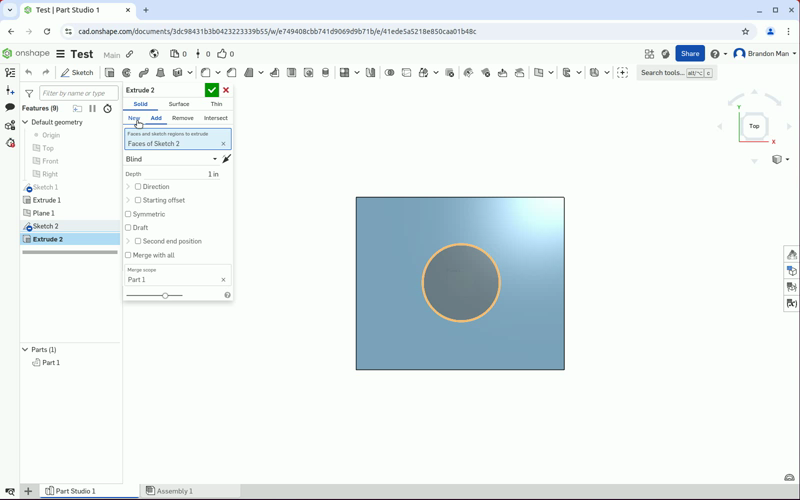
click(137, 120)
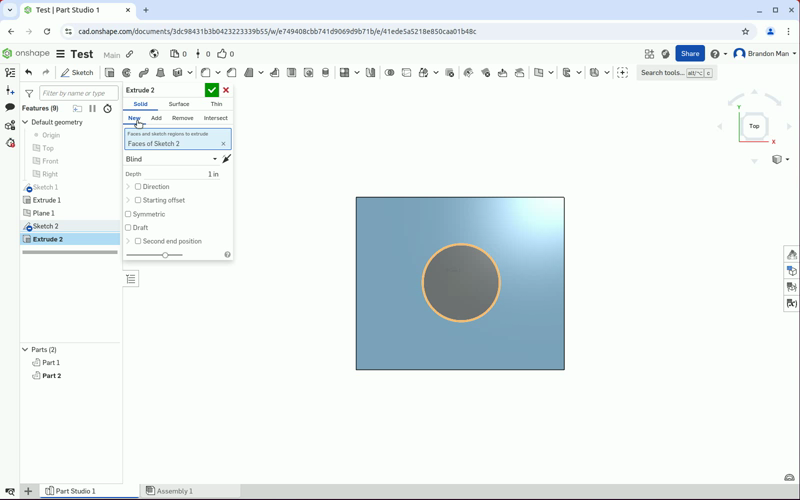
key(tab, 4)
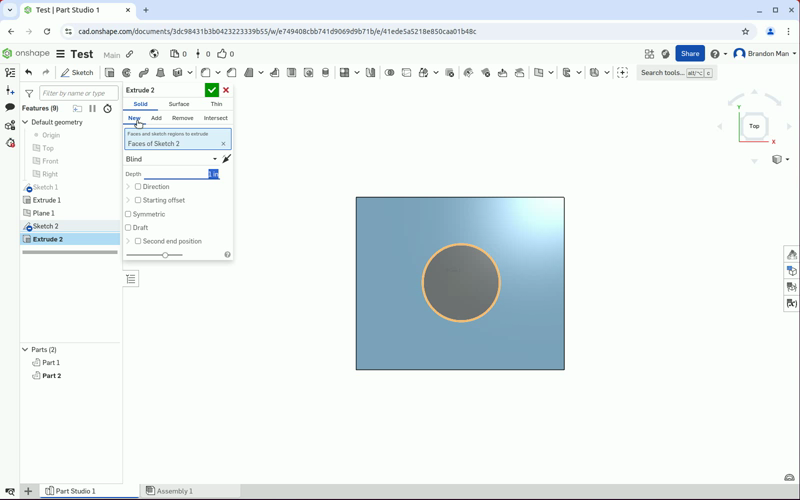
text(11.554)
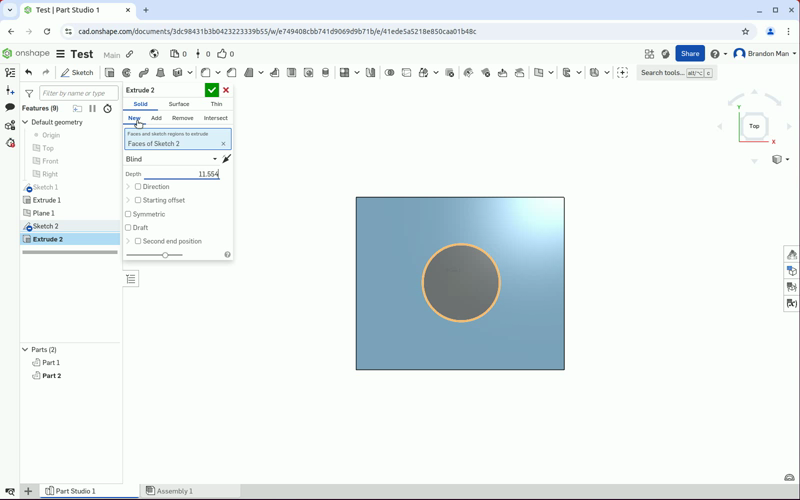
key(enter)
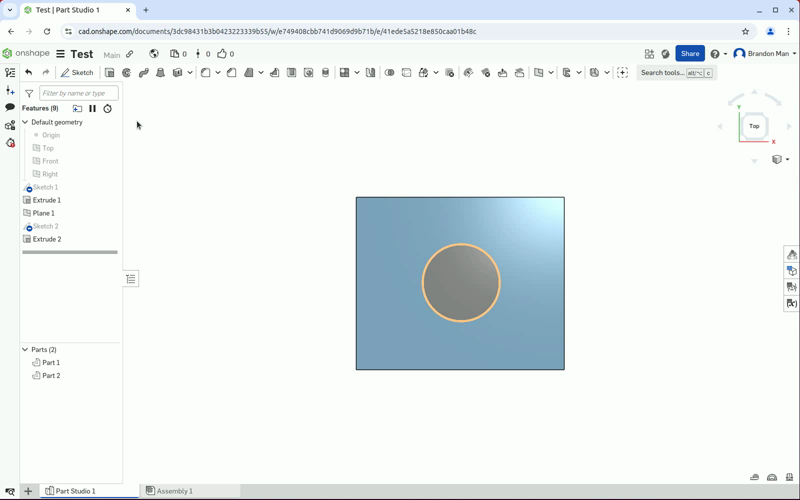
key(shift+h)
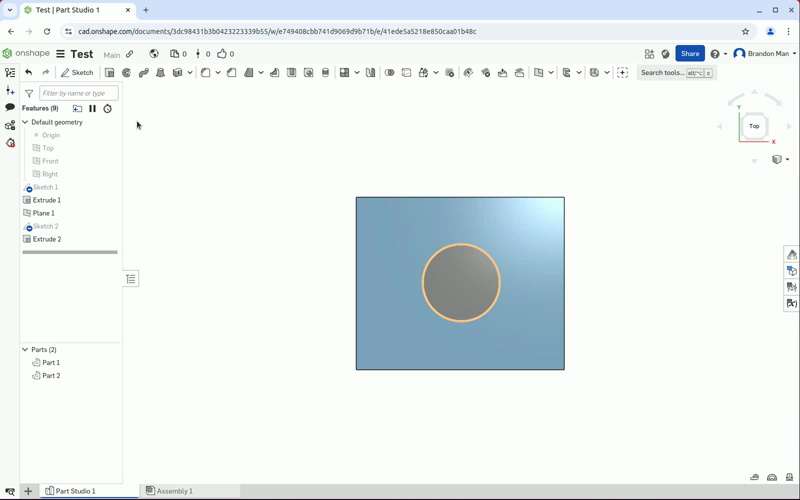
key(shift+h)
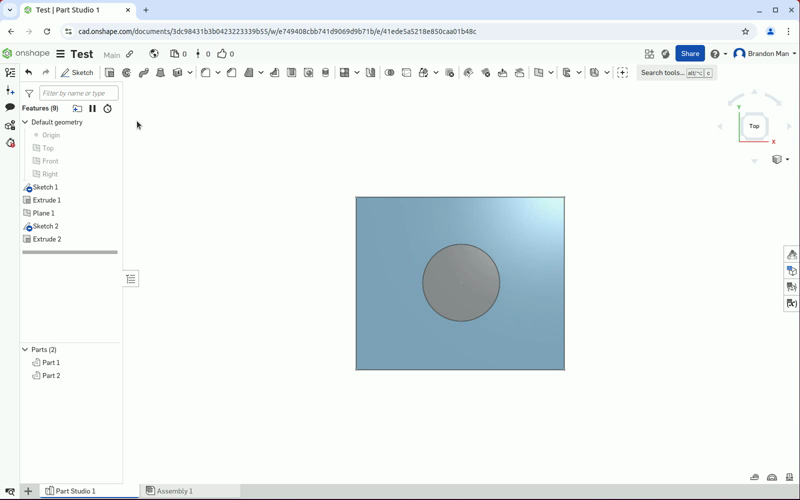
key(shift+7)
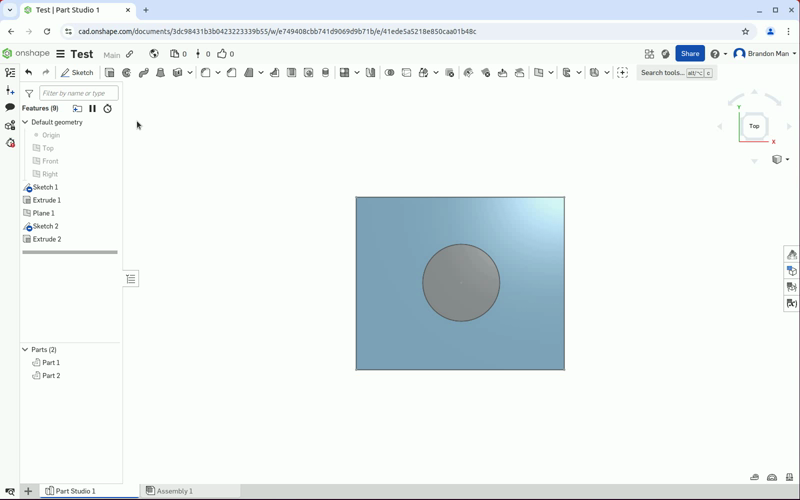
key(up, 3)
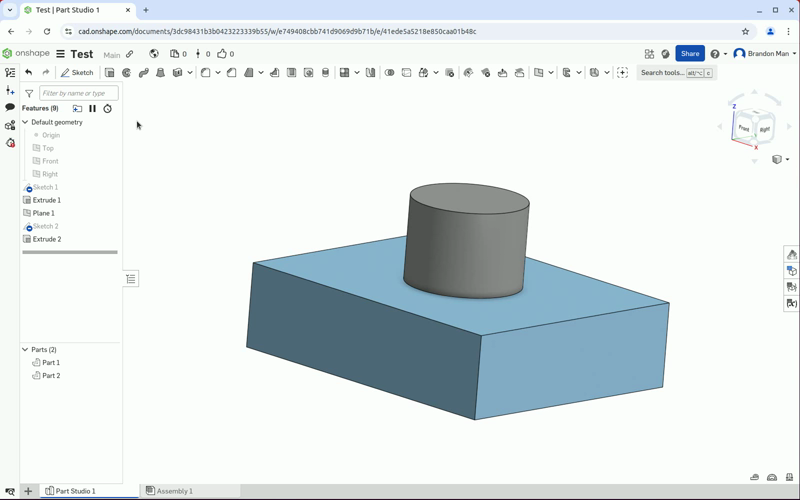
key(left, 3)
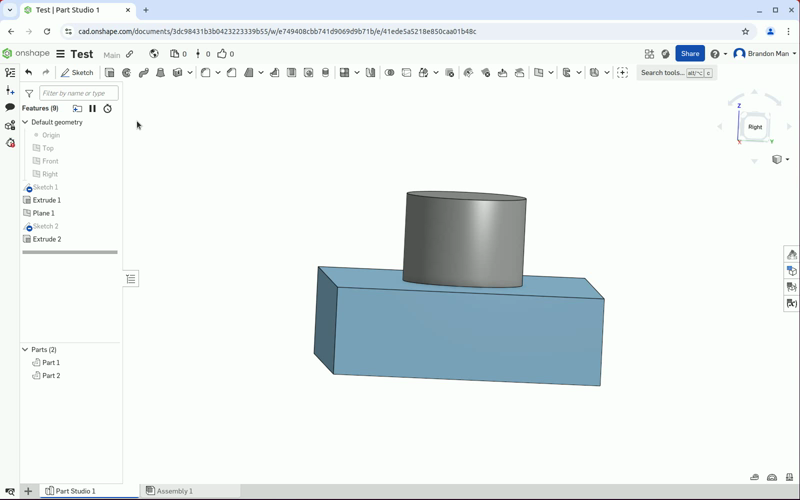
key(right, 3)
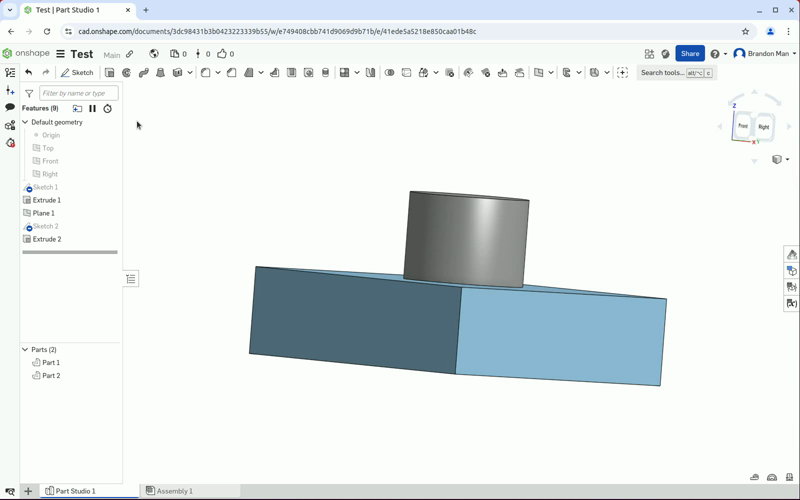
key(down, 3)
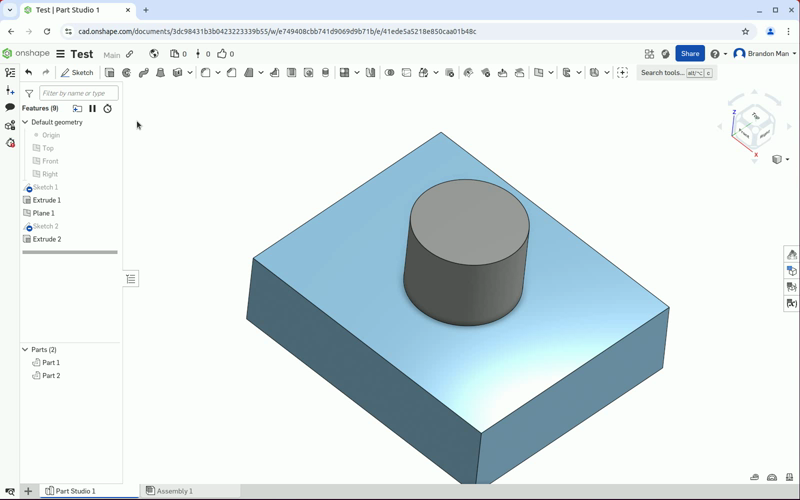
mouse_move(73, 189)
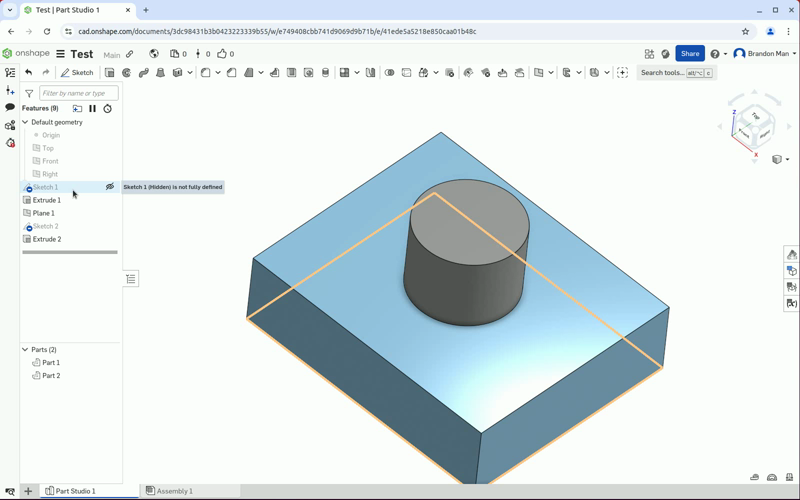
click(73, 189)